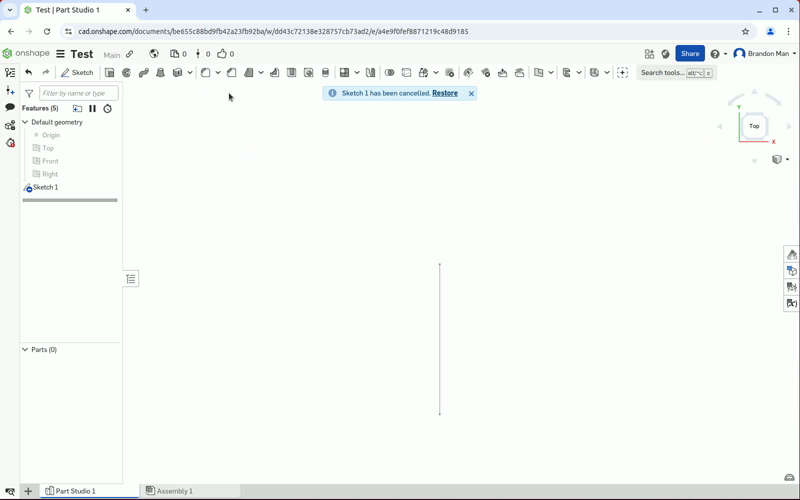
key(shift+h)
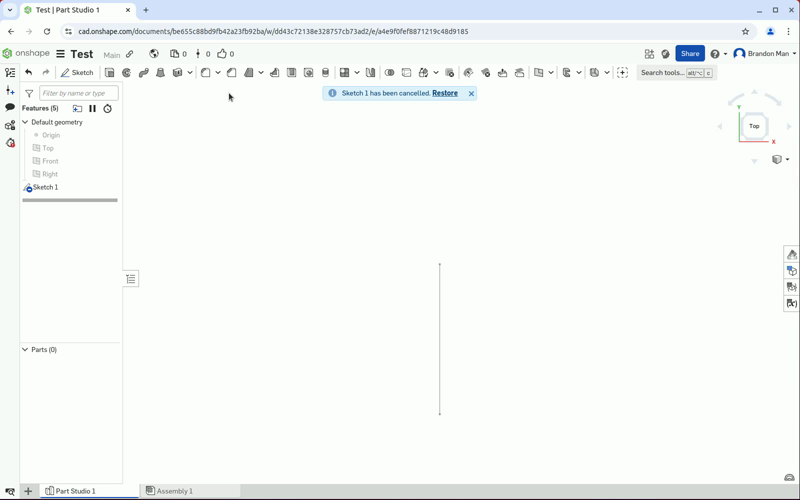
key(shift+s)
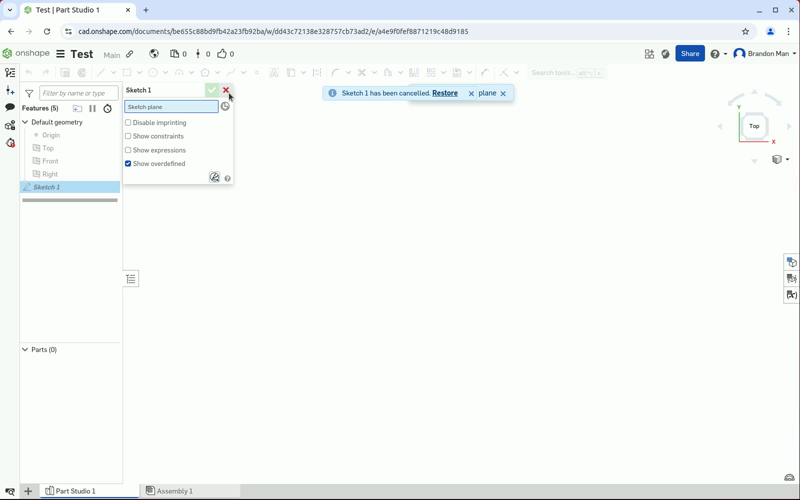
mouse_move(73, 150)
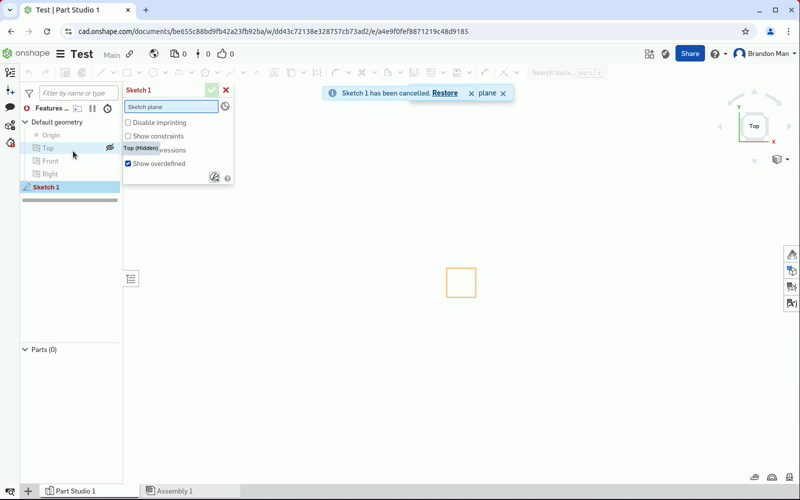
click(73, 150)
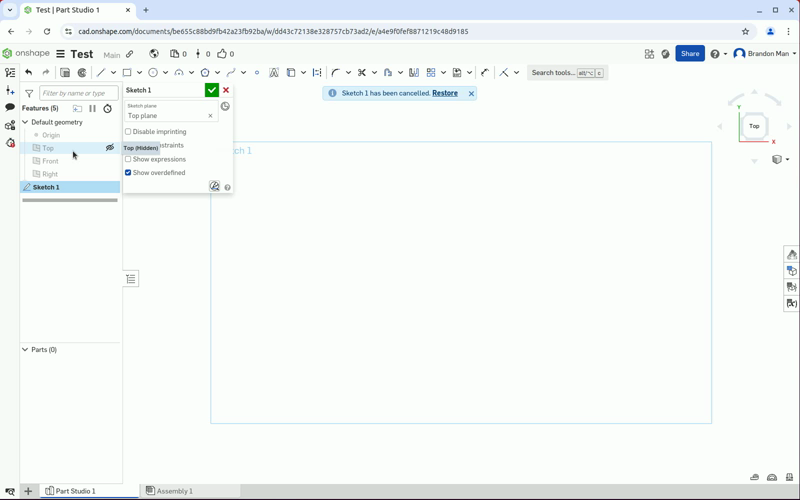
mouse_move(73, 352)
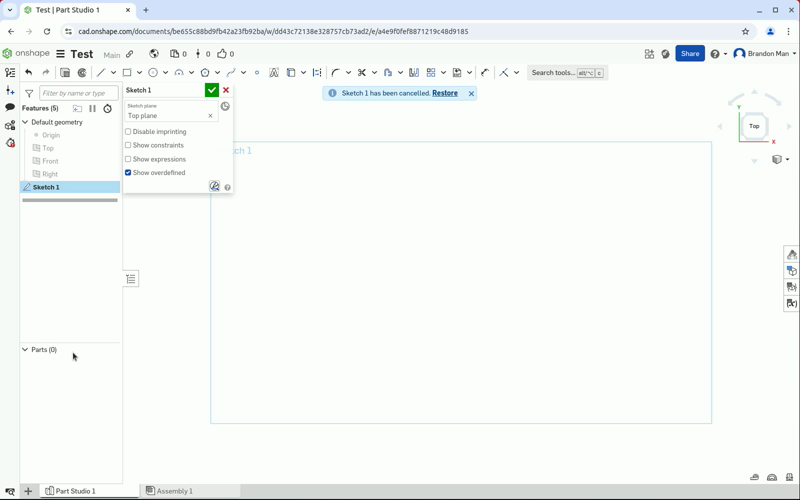
key(y)
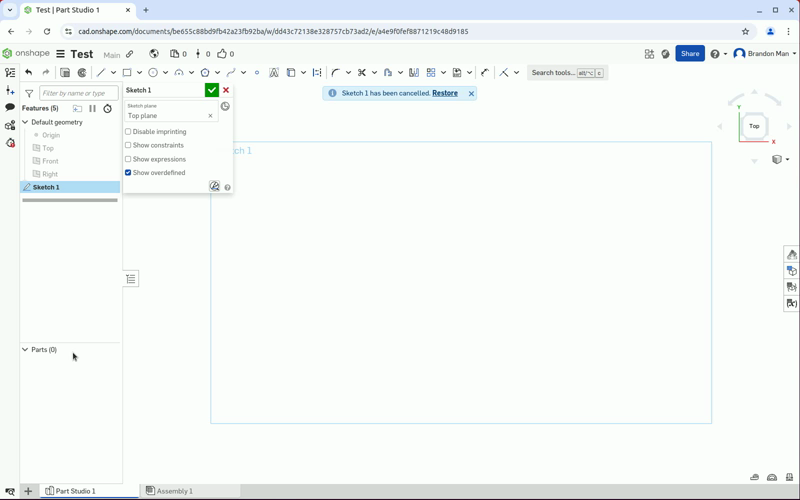
key(c)
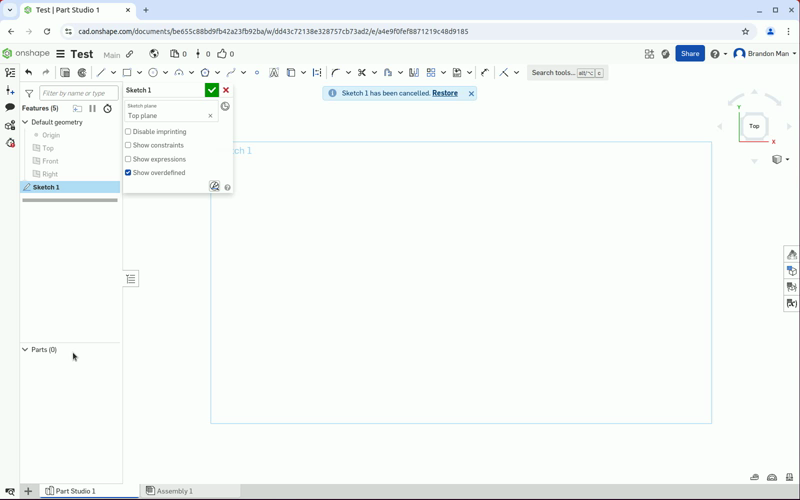
key_down(shift)
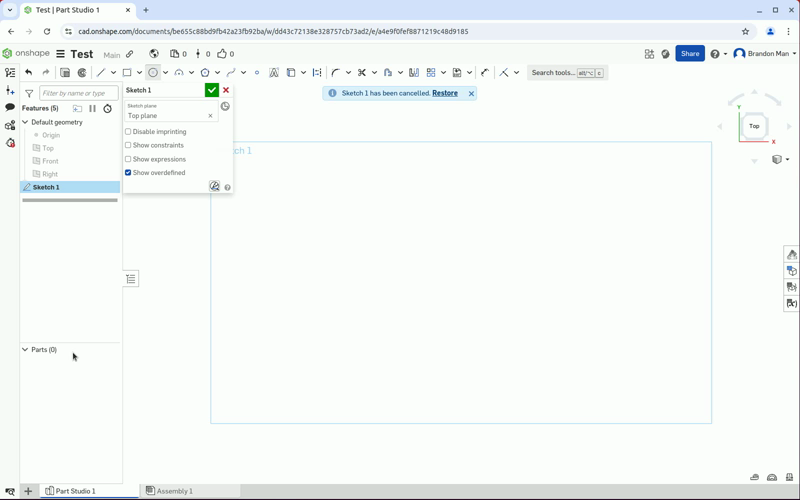
mouse_move(461, 282)
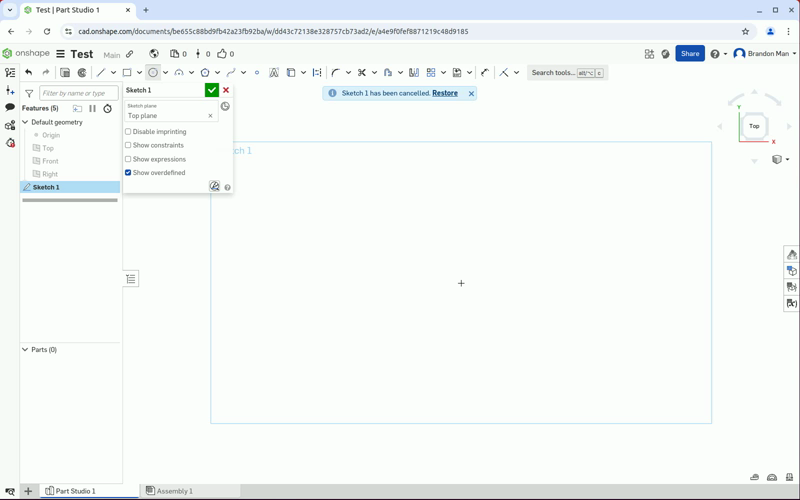
click(461, 282)
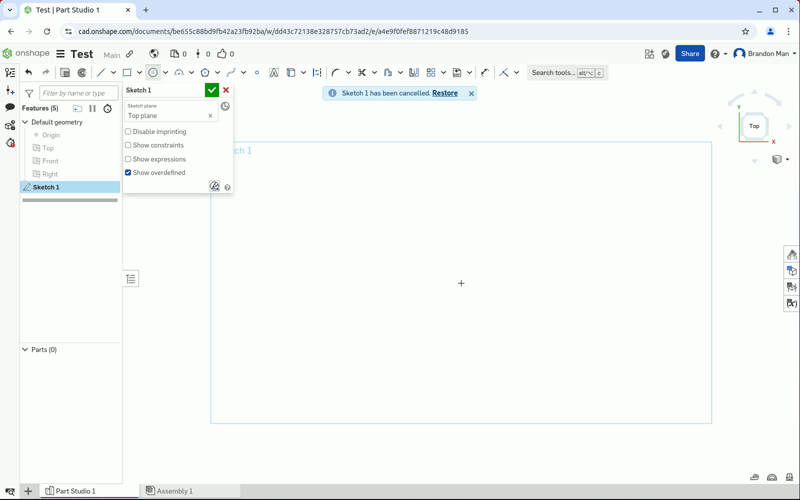
key_up(shift)
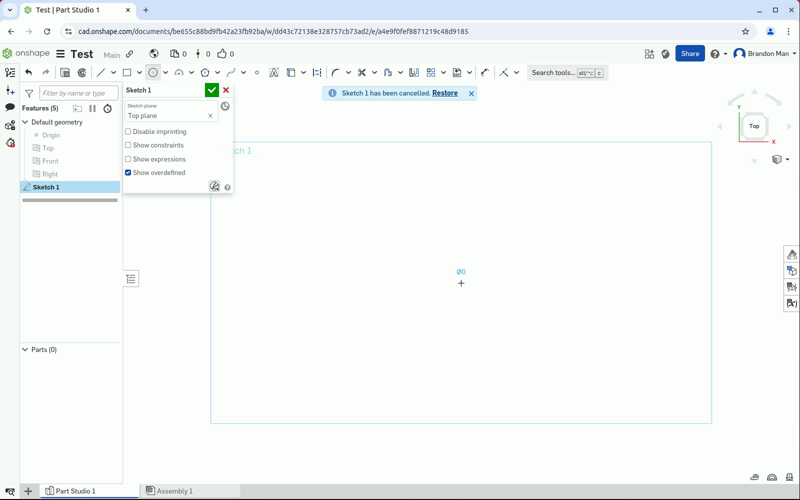
mouse_move(574, 282)
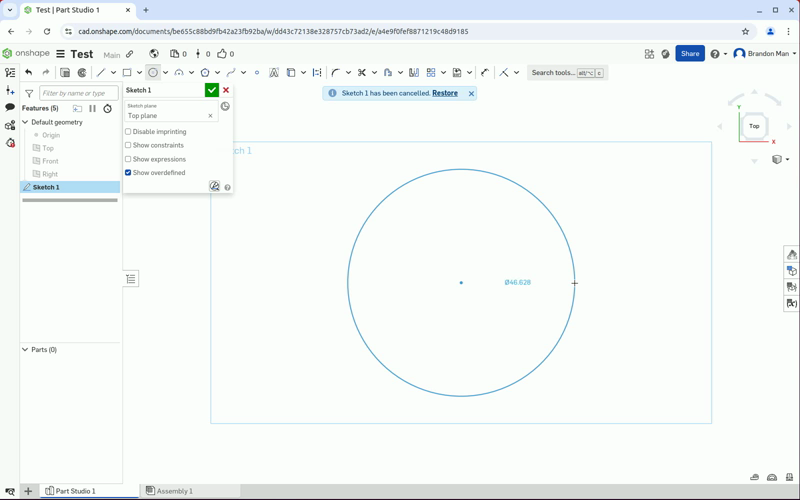
click(574, 282)
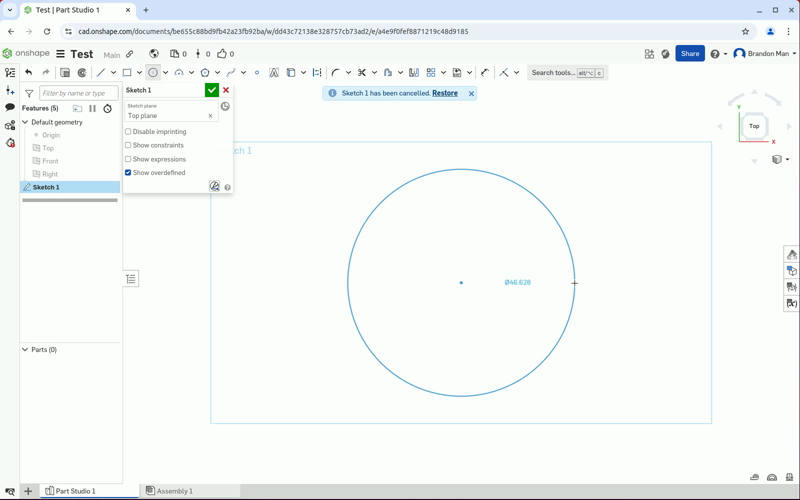
key(esc)
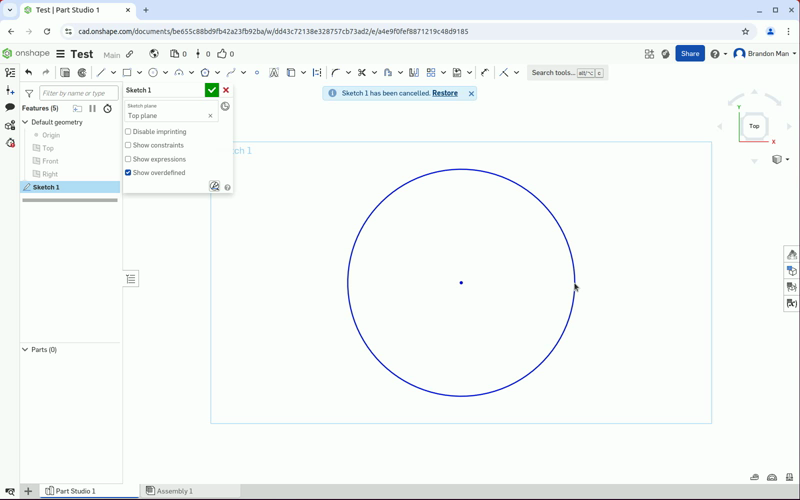
mouse_move(492, 287)
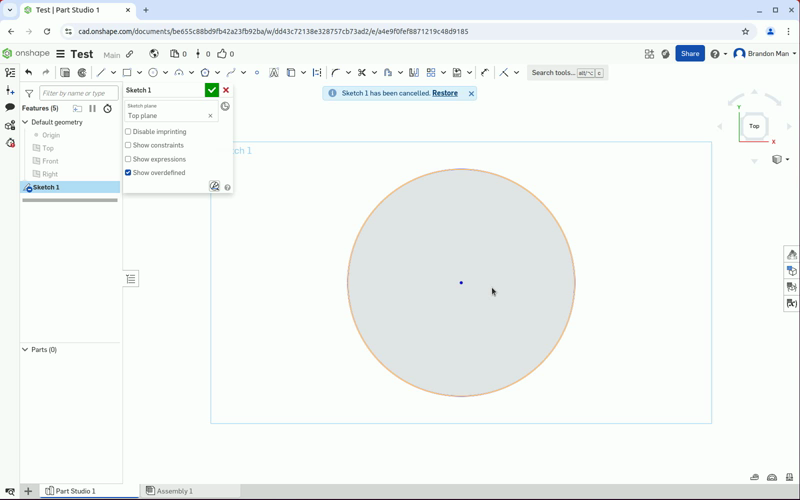
click(492, 287)
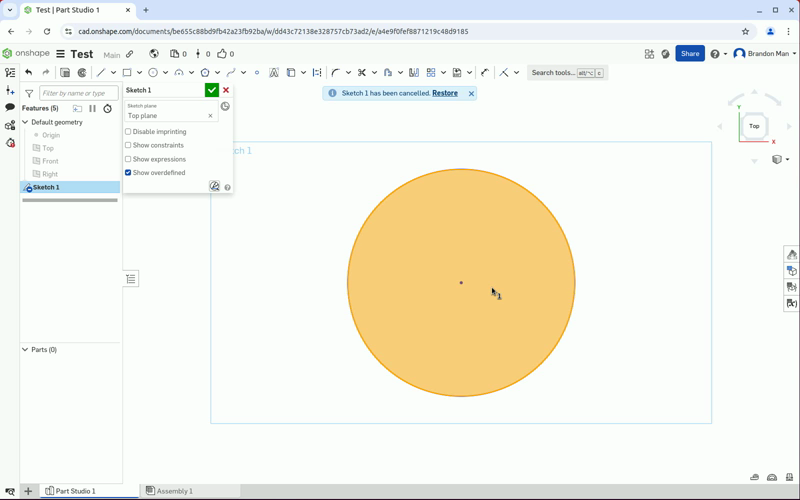
mouse_move(73, 352)
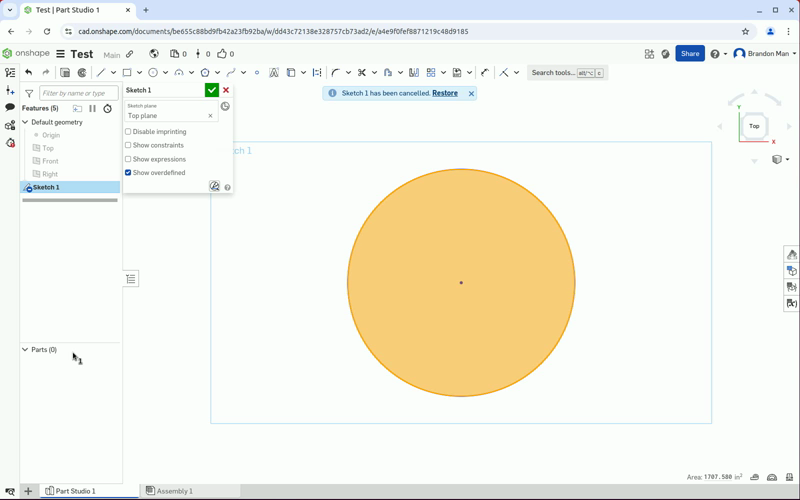
key(shift+y)
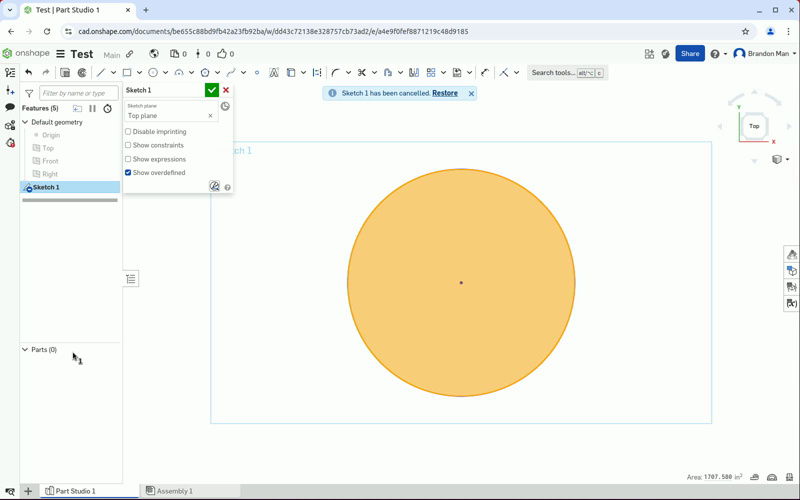
key(shift+e)
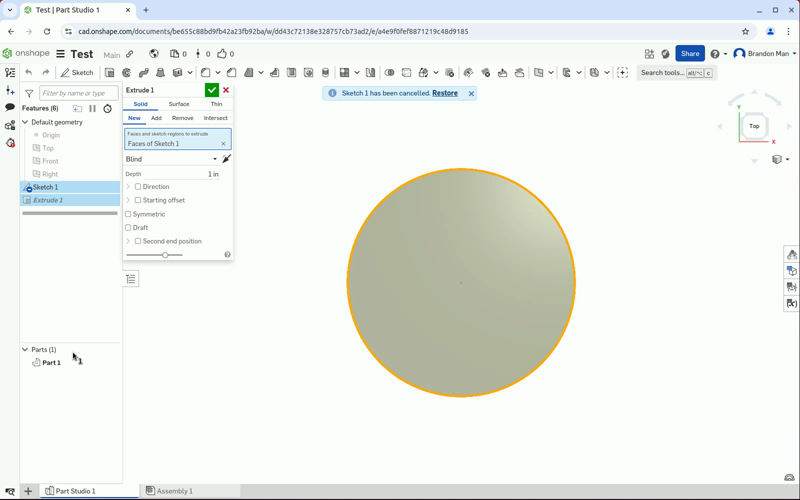
mouse_move(143, 106)
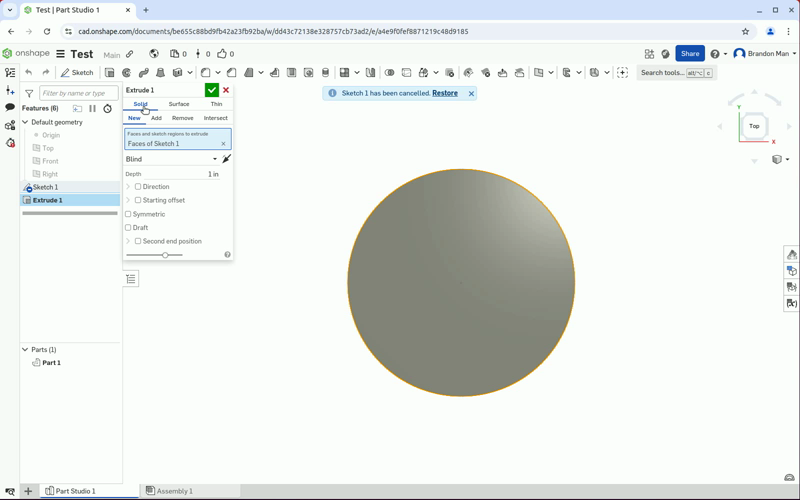
click(143, 106)
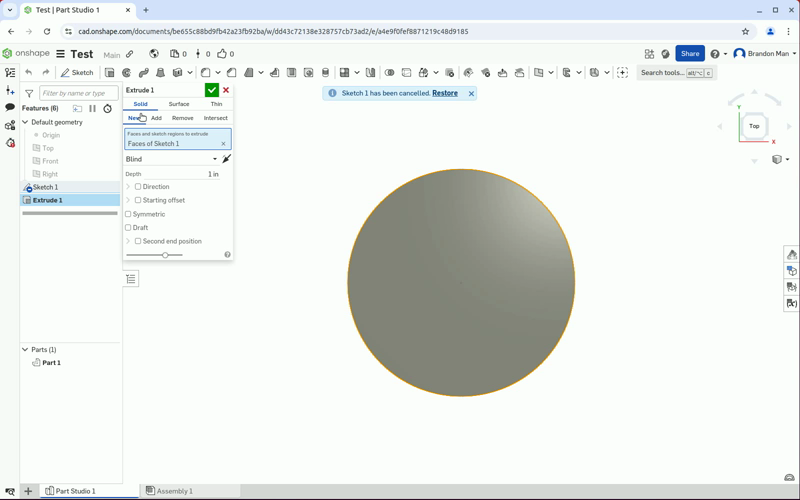
mouse_move(137, 120)
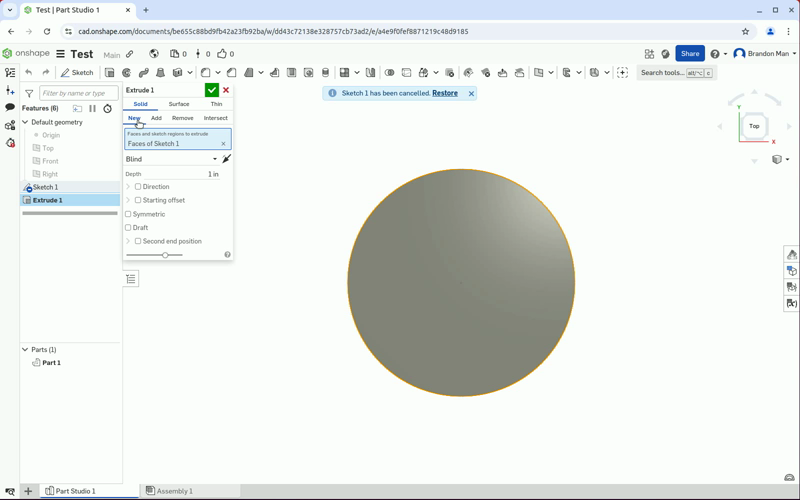
click(137, 120)
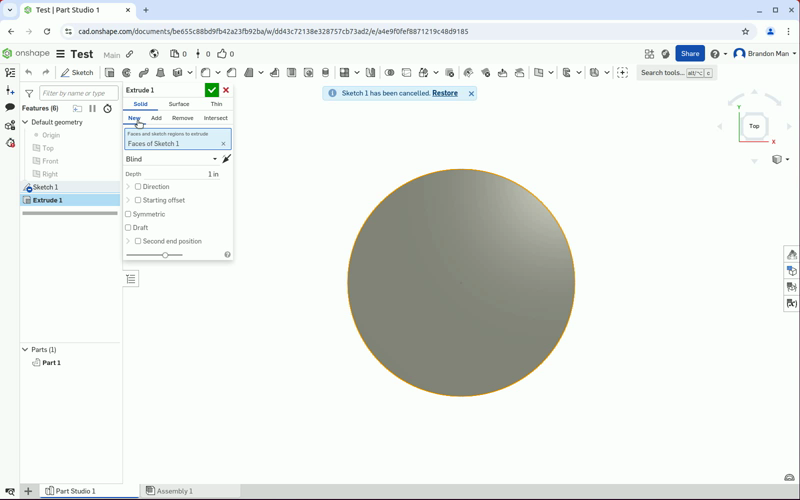
key(tab, 4)
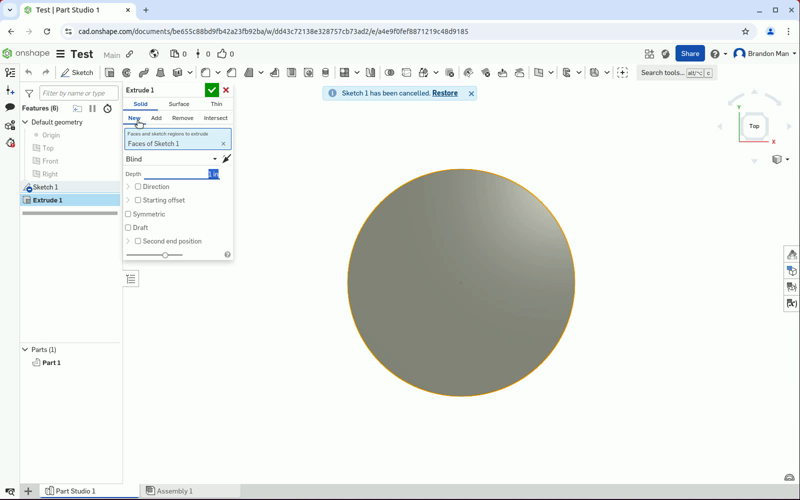
text(18.535)
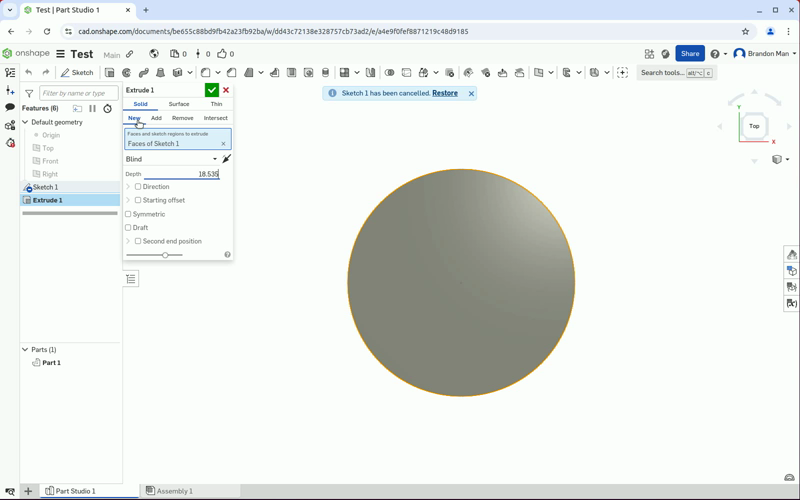
key(enter)
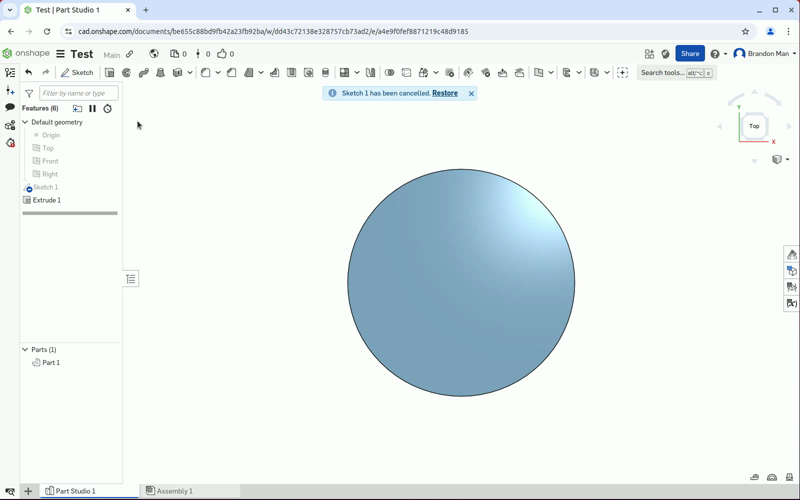
key(shift+h)
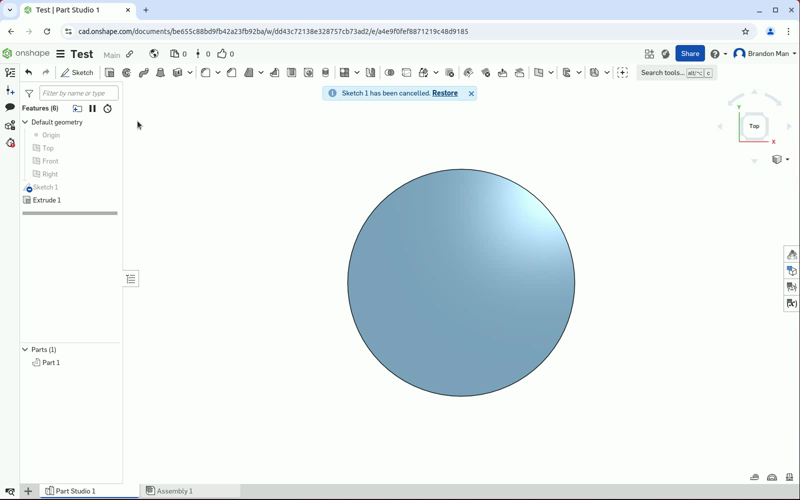
key(shift+h)
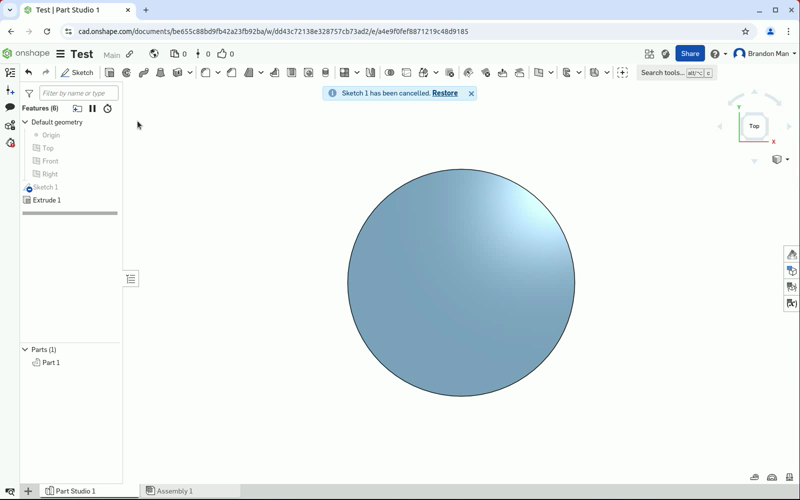
mouse_move(73, 189)
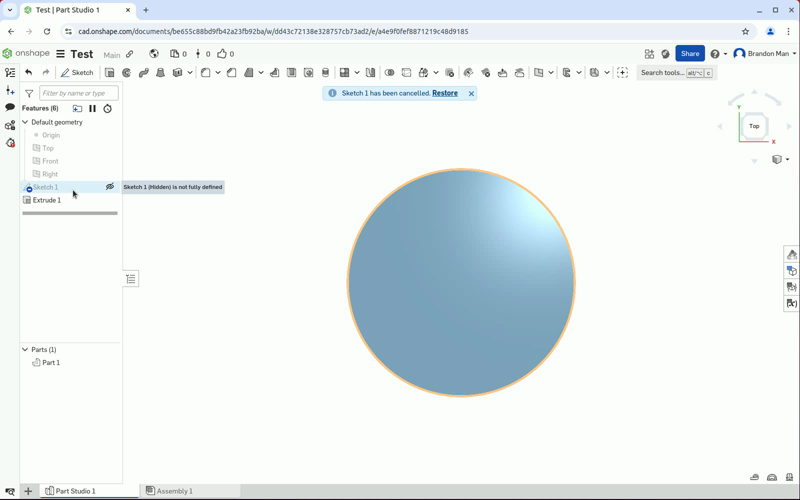
click(73, 189)
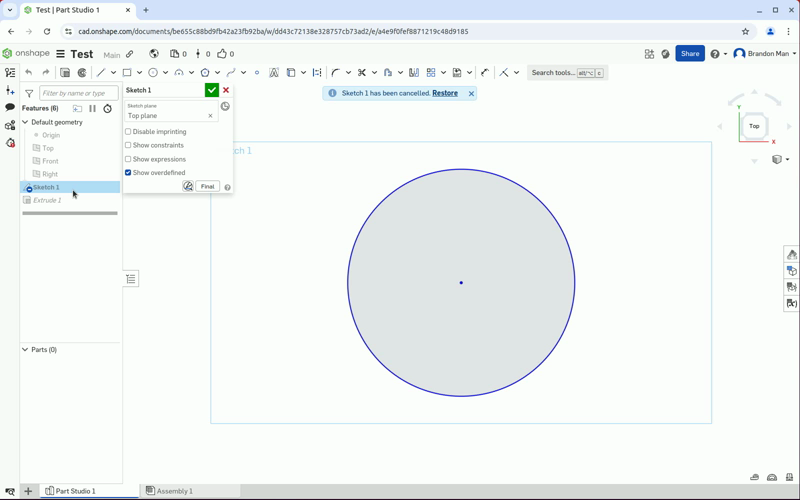
mouse_move(229, 92)
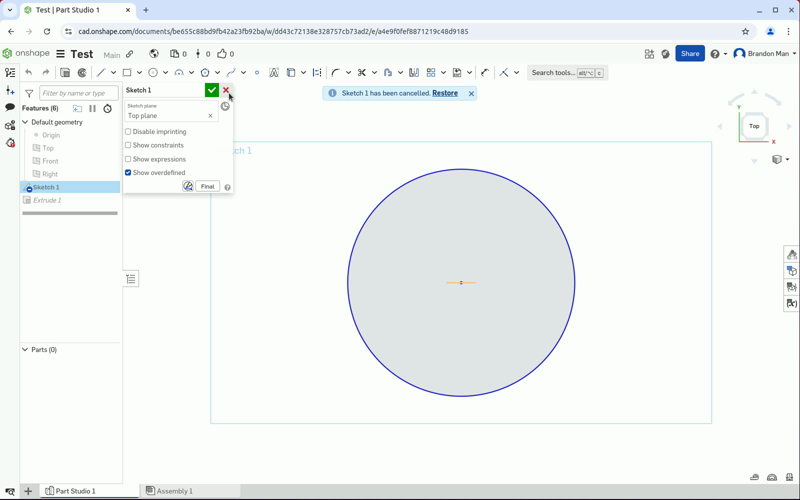
click(229, 92)
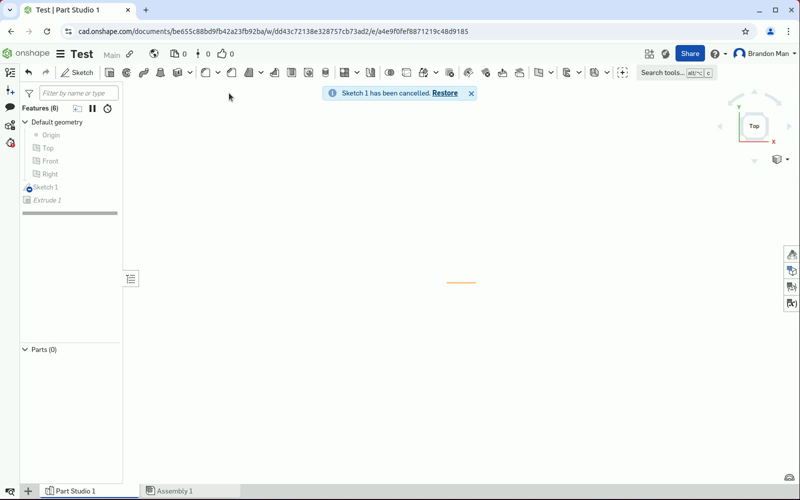
mouse_move(541, 75)
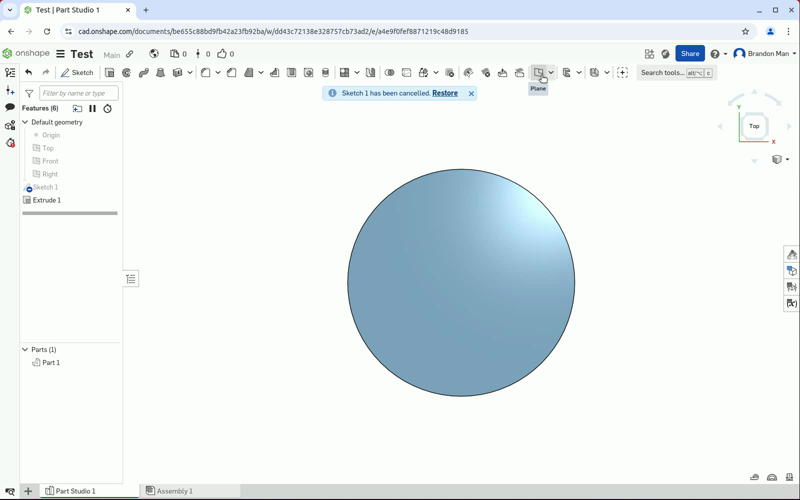
click(541, 75)
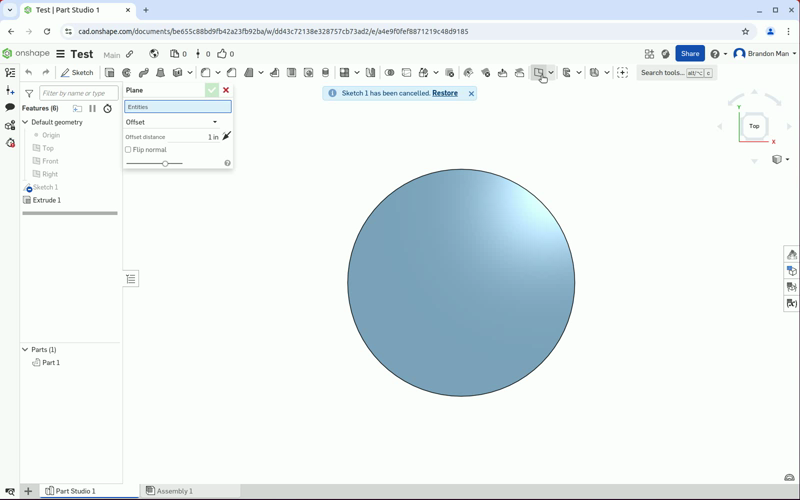
mouse_move(73, 150)
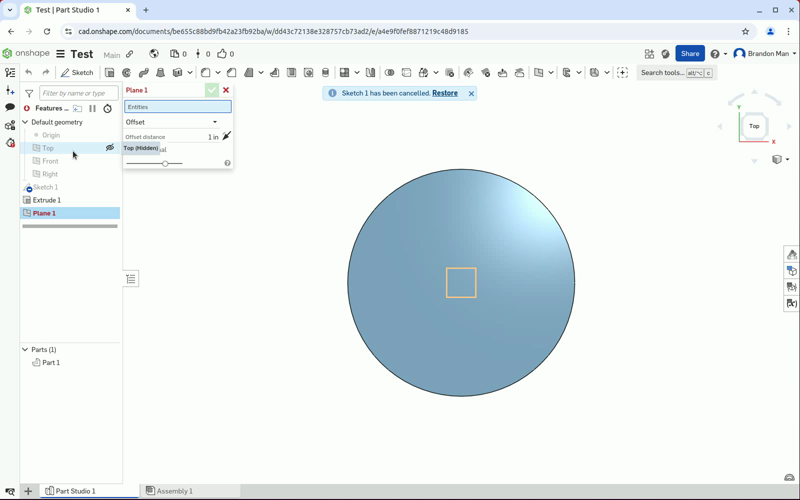
click(73, 150)
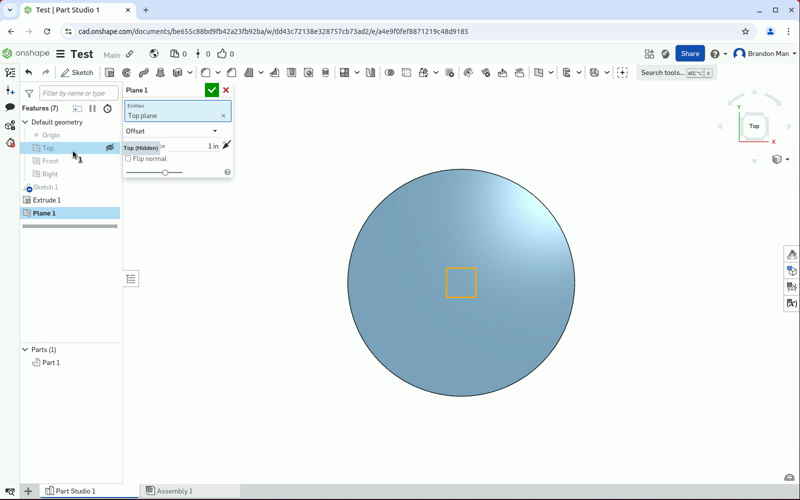
key(tab, 2)
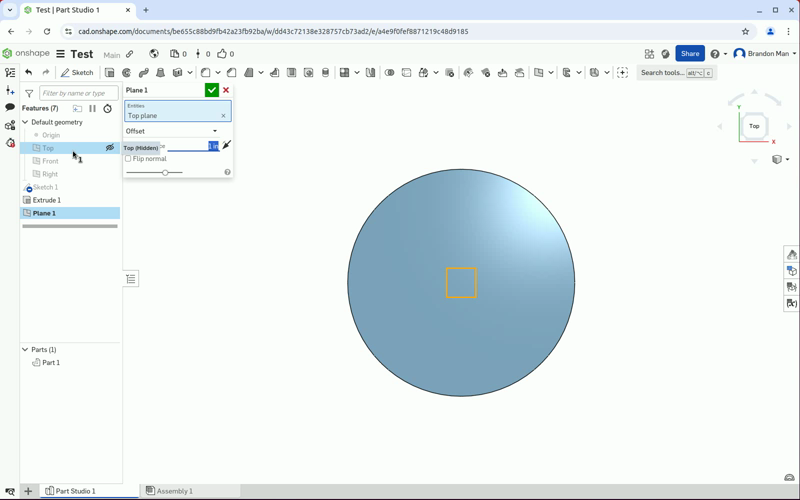
text(18.548)
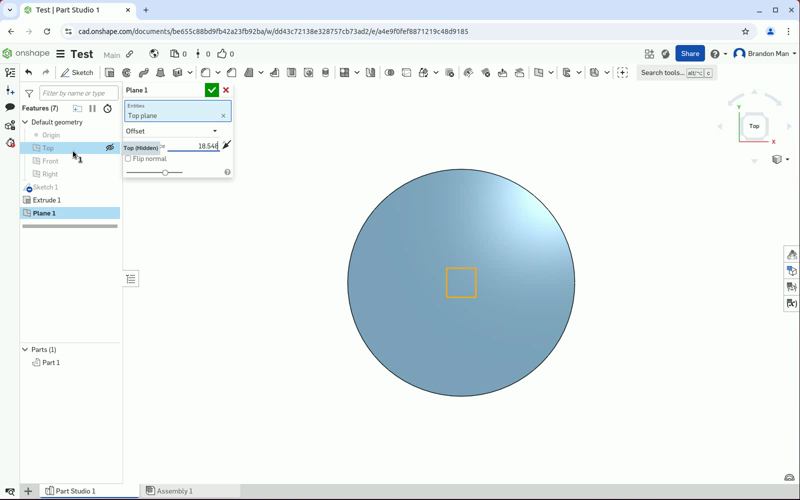
key(enter, 2)
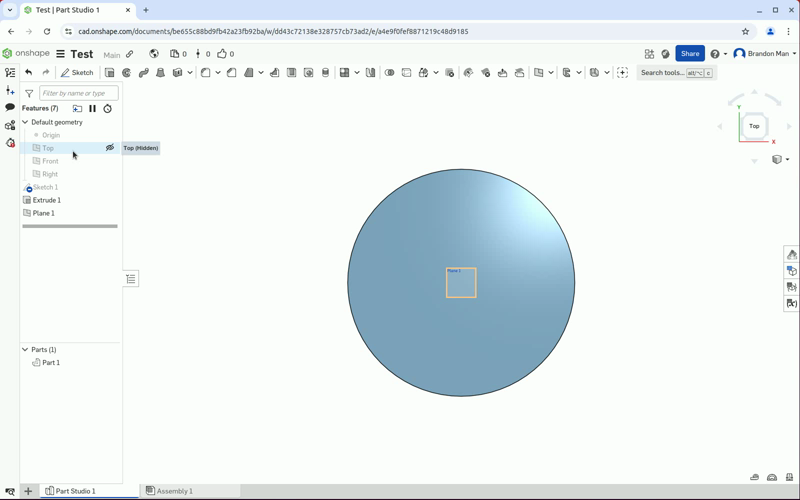
key(shift+s)
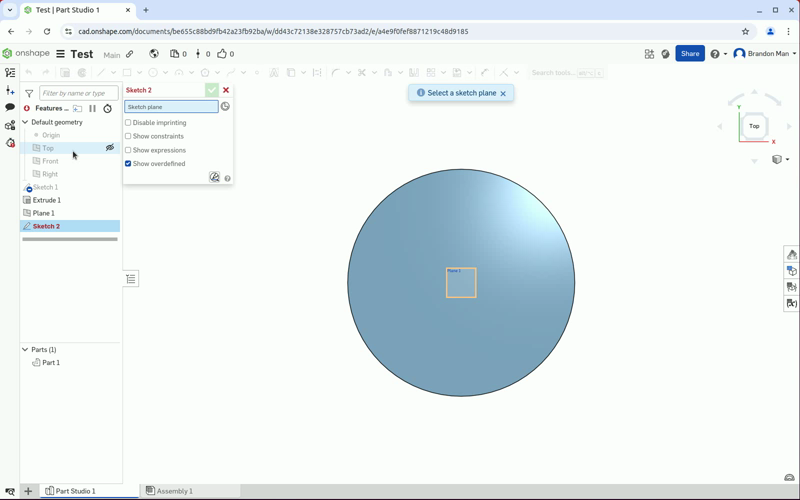
mouse_move(73, 215)
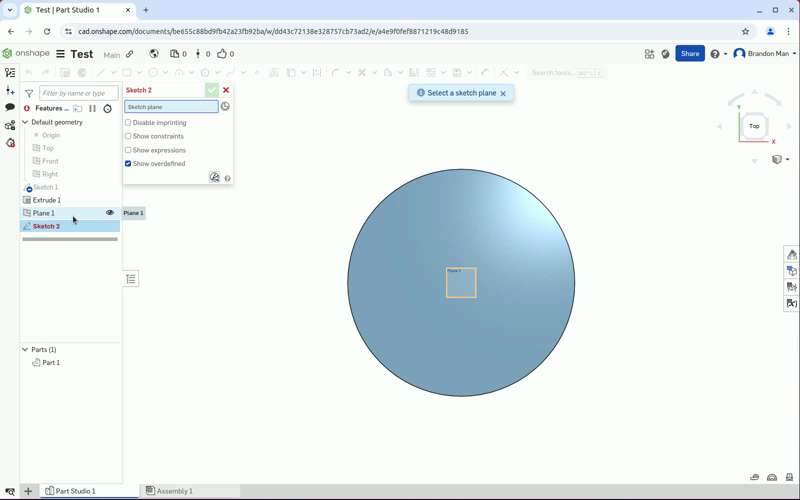
click(73, 215)
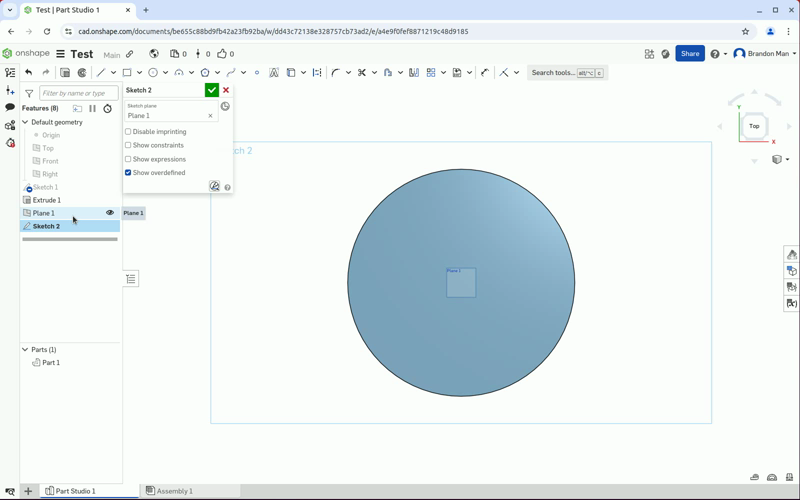
mouse_move(73, 352)
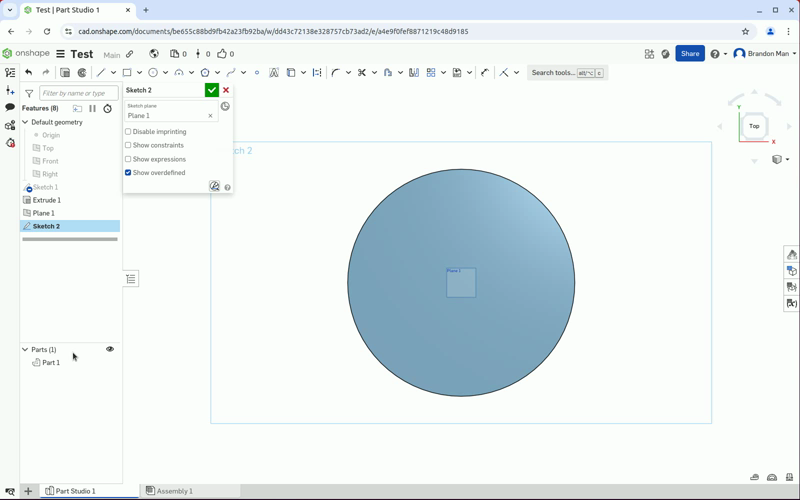
key(y)
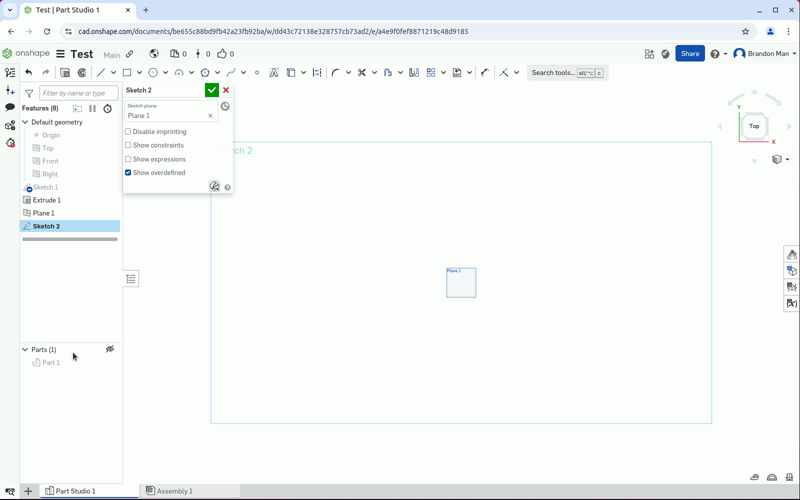
key(c)
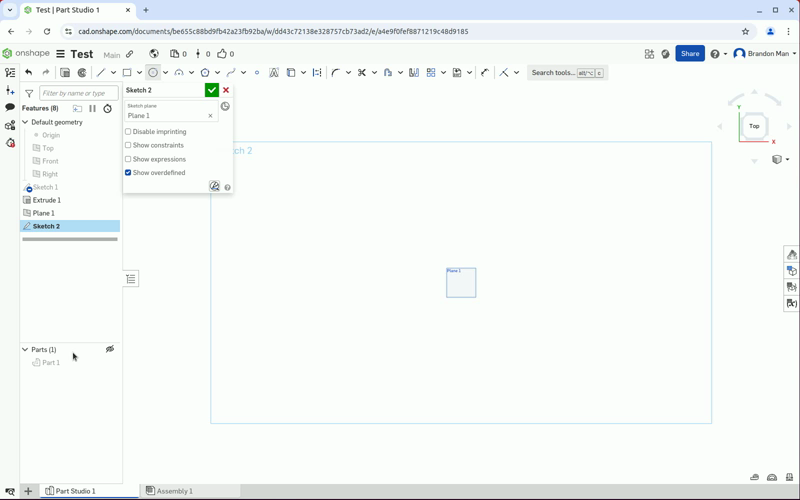
key_down(shift)
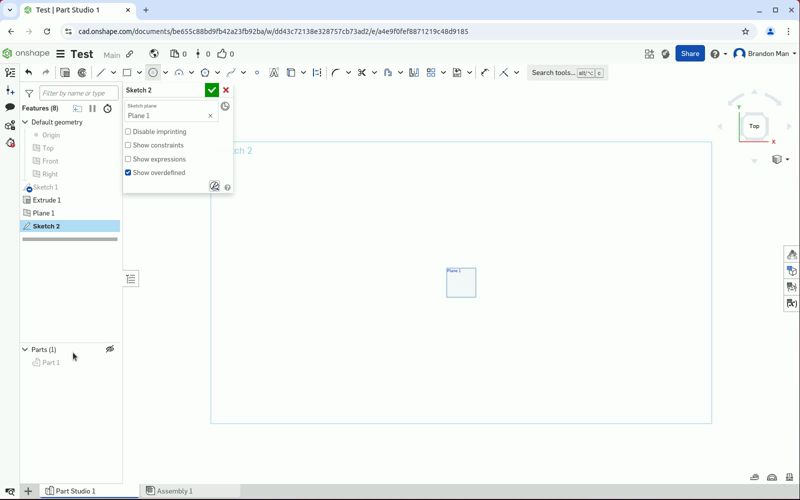
mouse_move(461, 282)
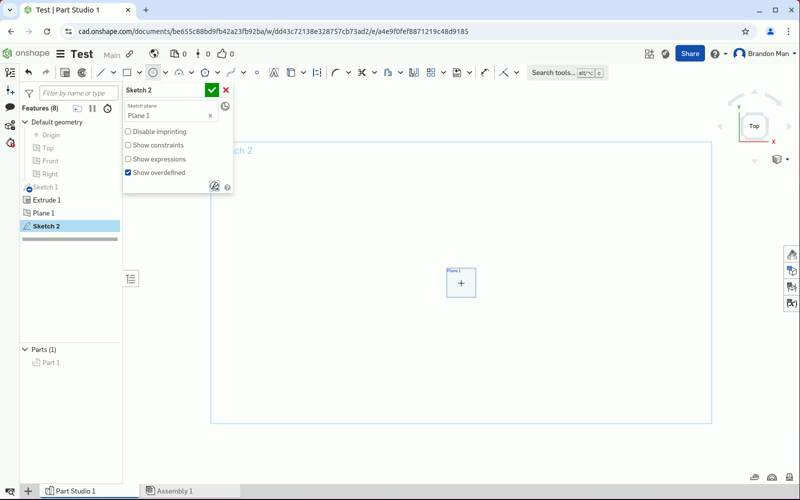
click(461, 282)
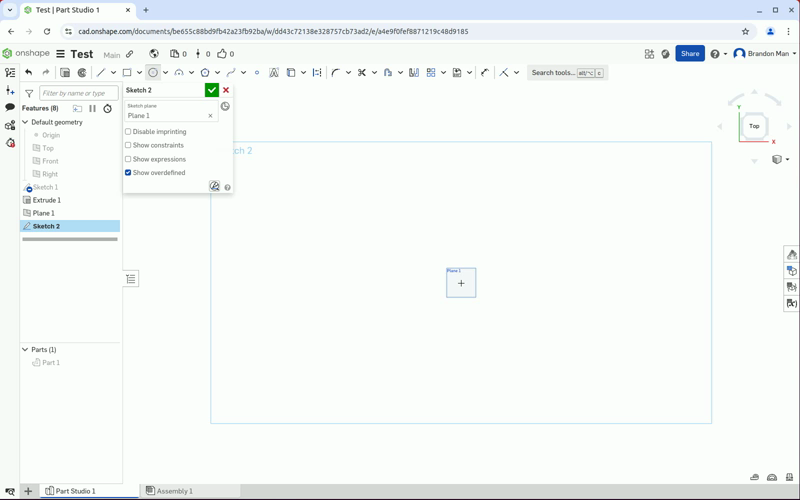
key_up(shift)
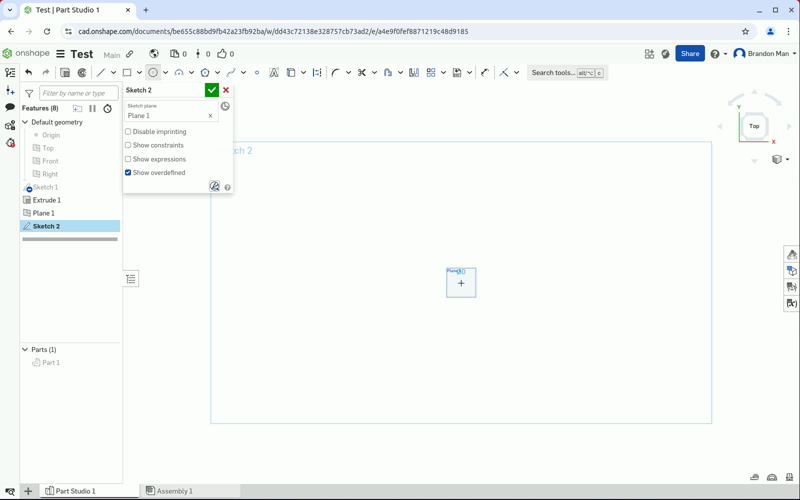
mouse_move(525, 282)
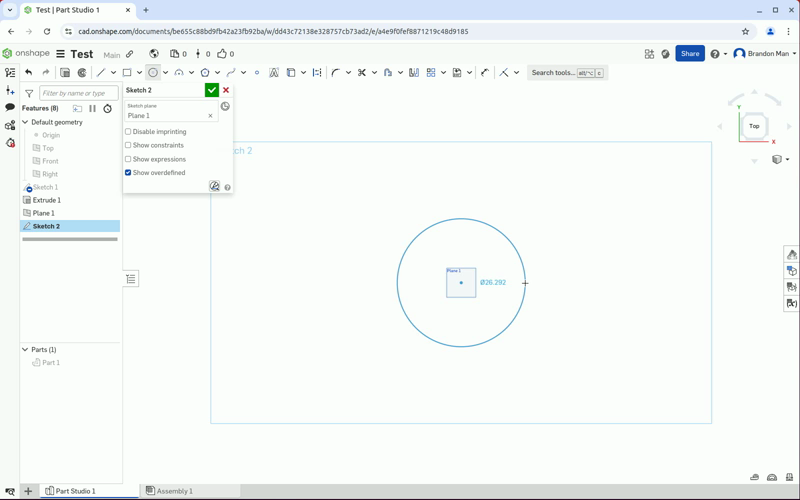
click(525, 282)
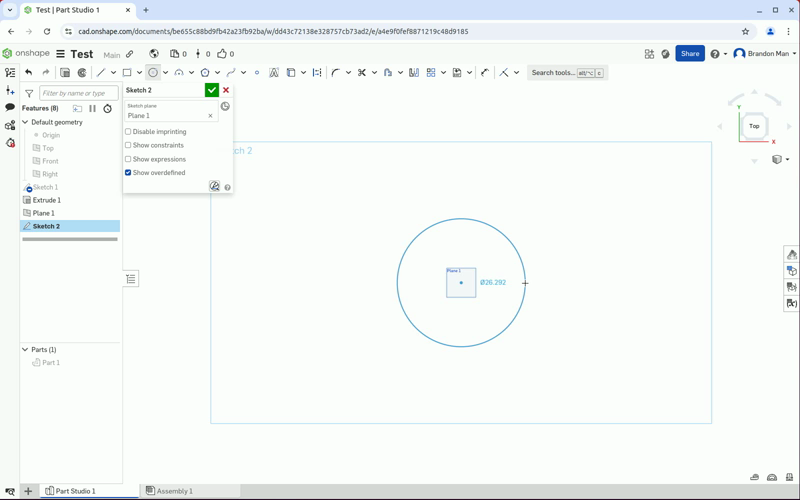
key(esc)
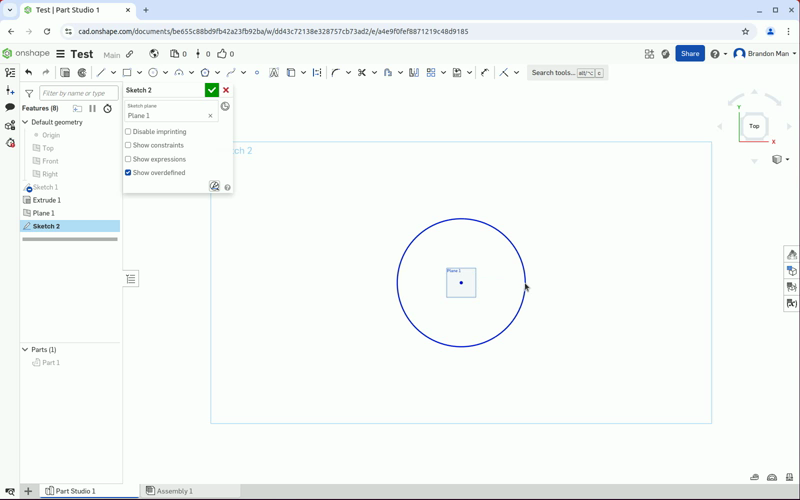
mouse_move(478, 255)
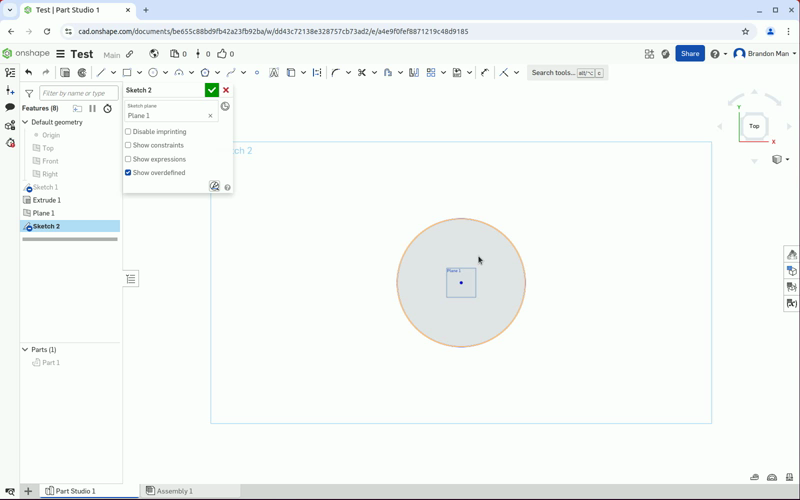
click(478, 255)
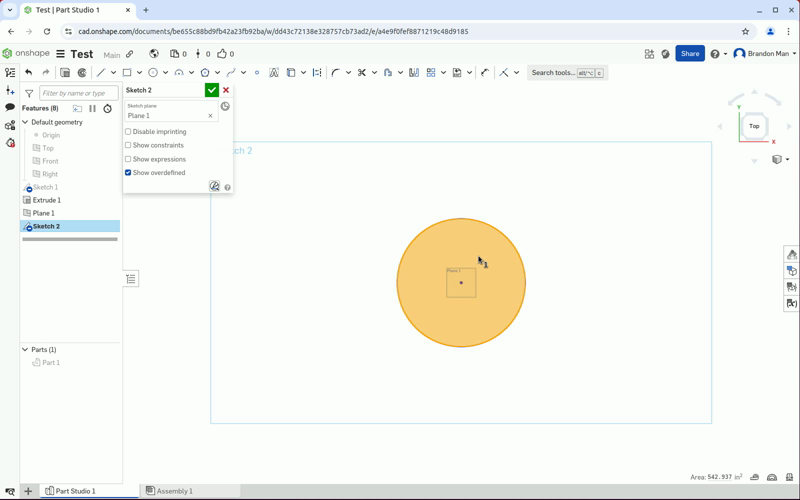
mouse_move(73, 352)
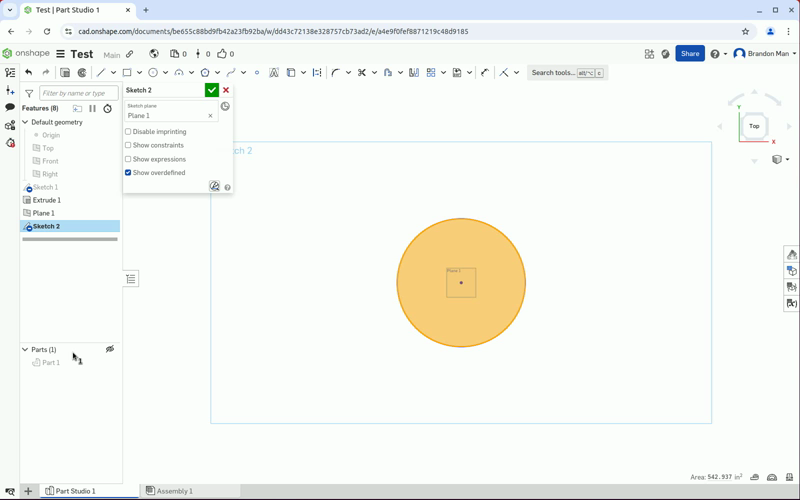
key(shift+y)
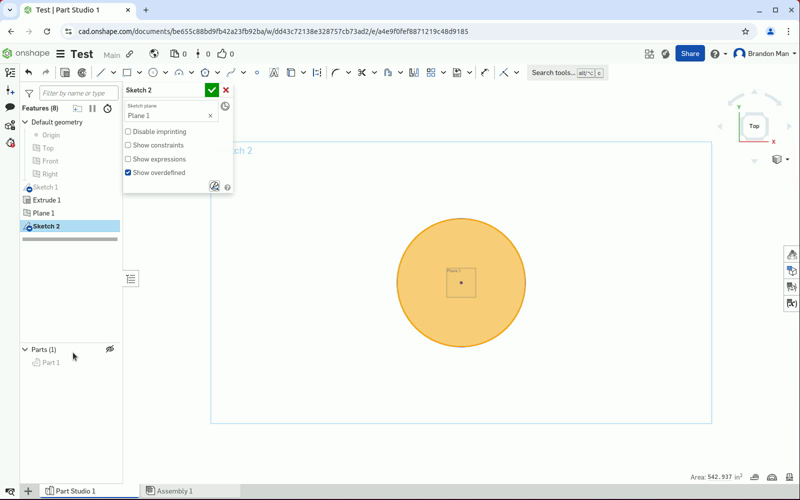
key(shift+e)
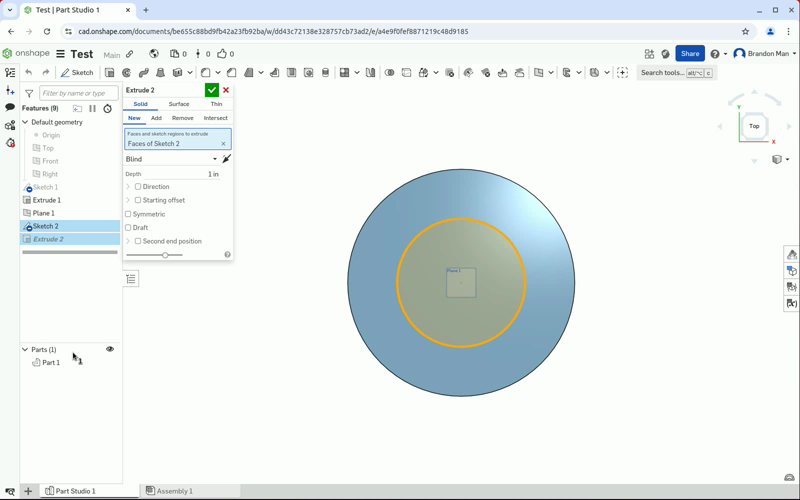
mouse_move(143, 106)
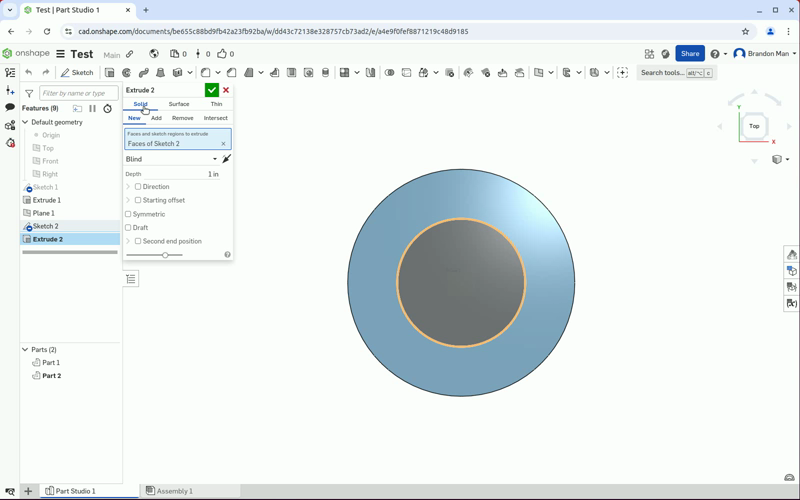
click(143, 106)
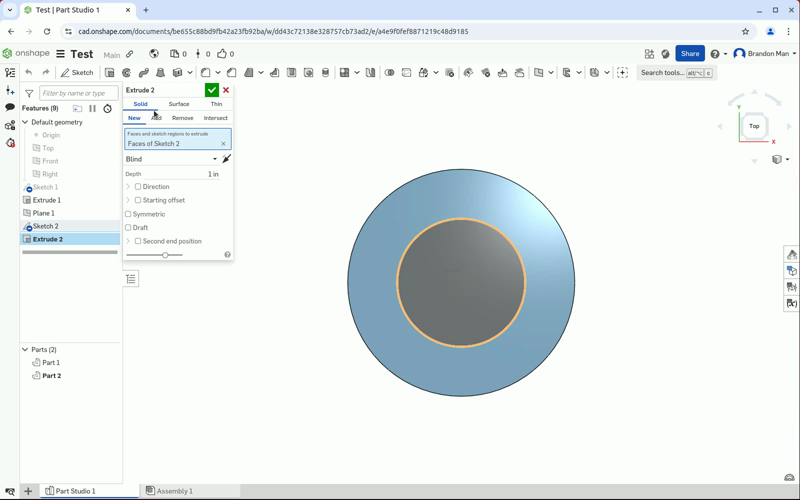
mouse_move(186, 120)
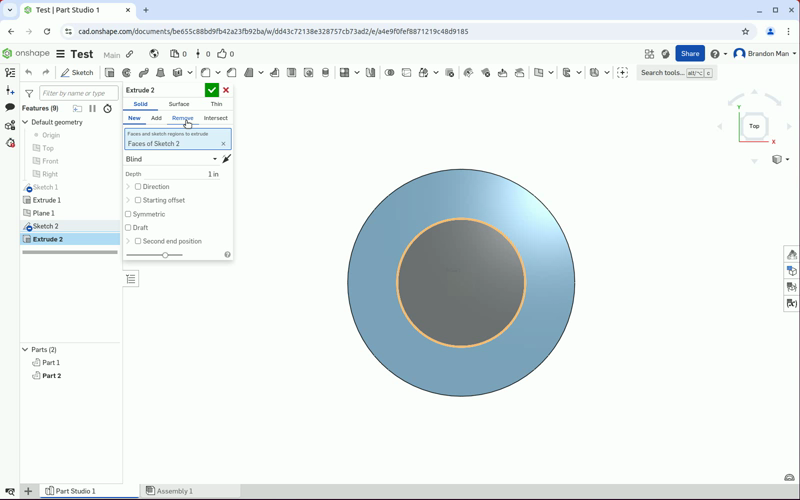
click(186, 120)
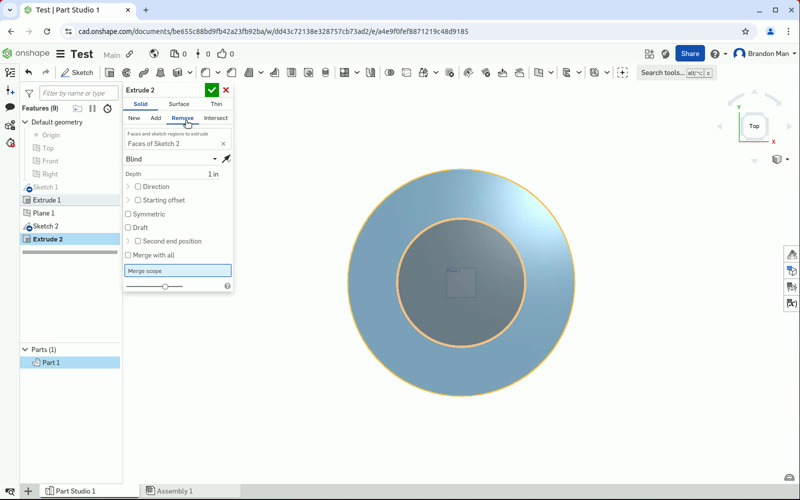
key(tab, 4)
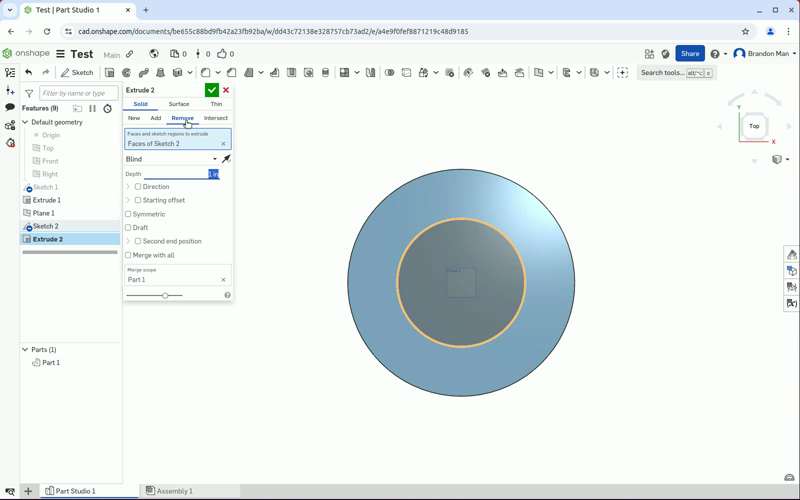
text(18.535)
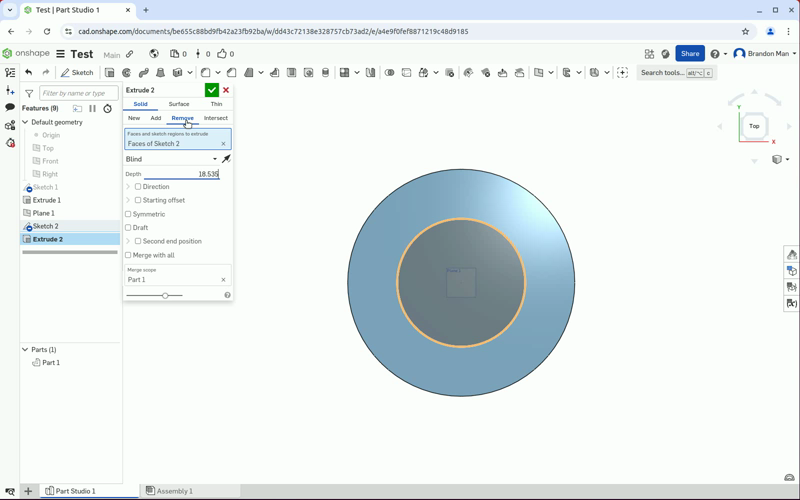
key(tab, 6)
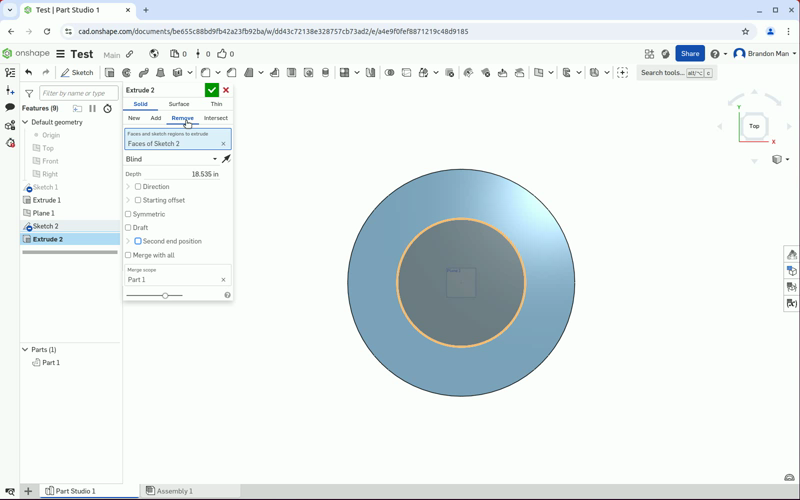
key(space)
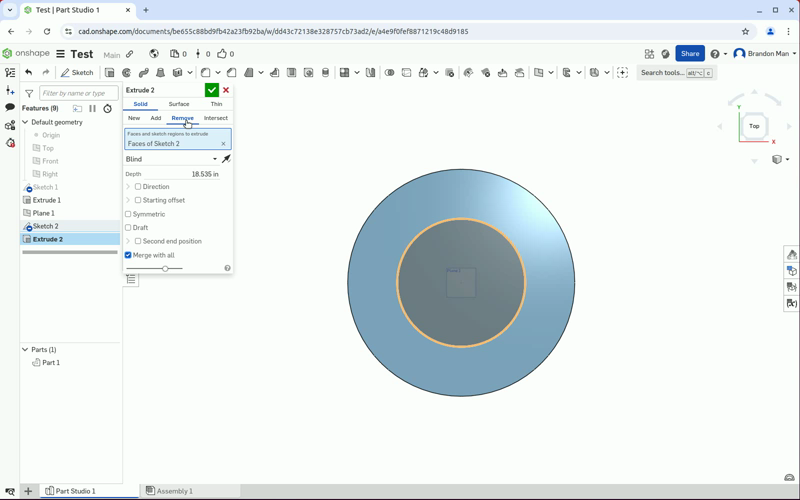
key(enter)
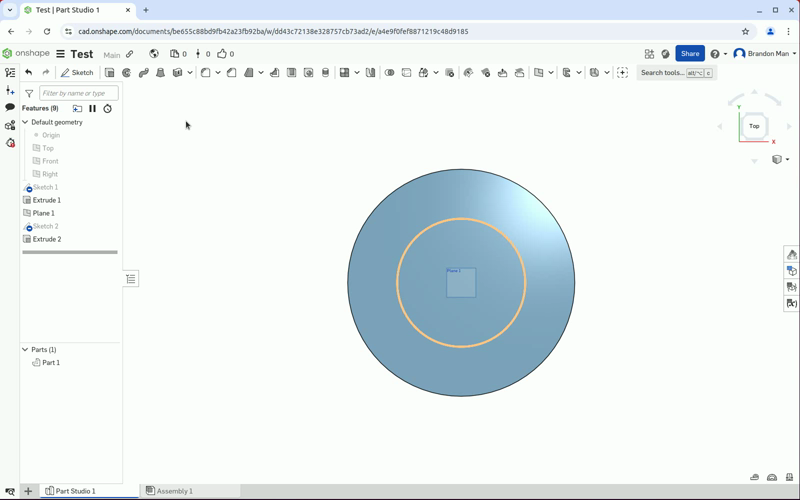
key(shift+h)
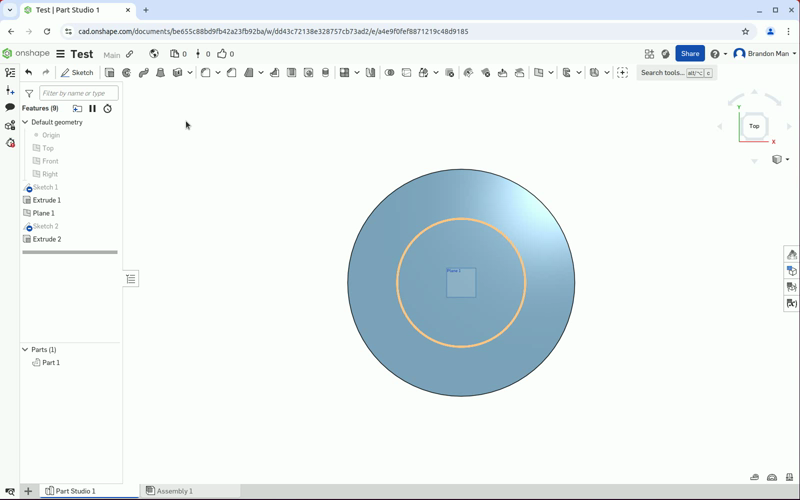
key(shift+h)
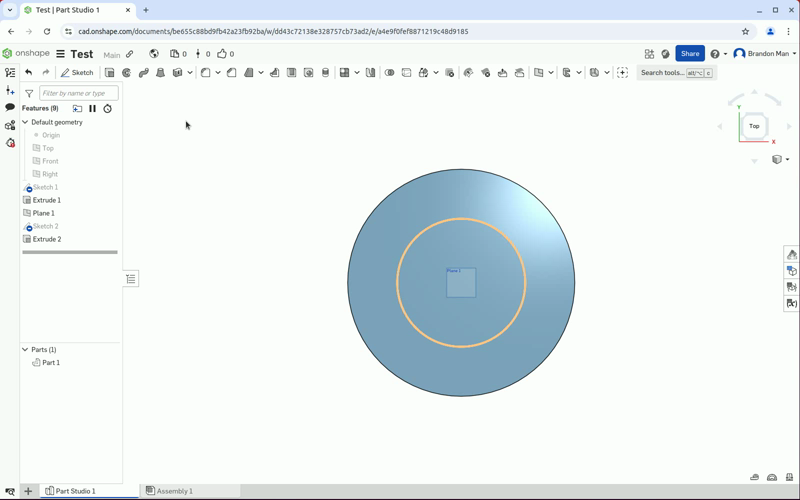
key(shift+7)
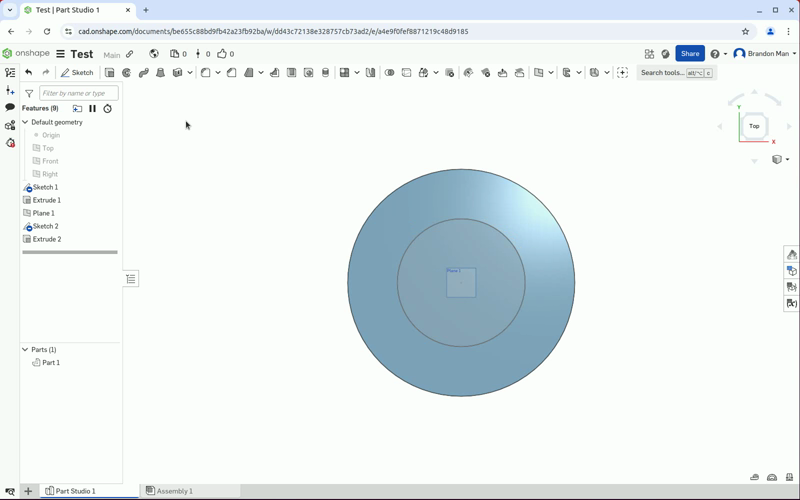
key(up, 3)
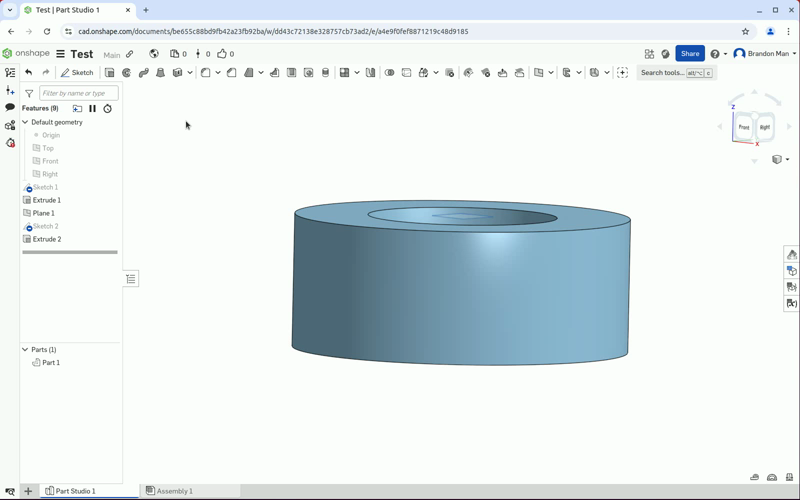
key(left, 3)
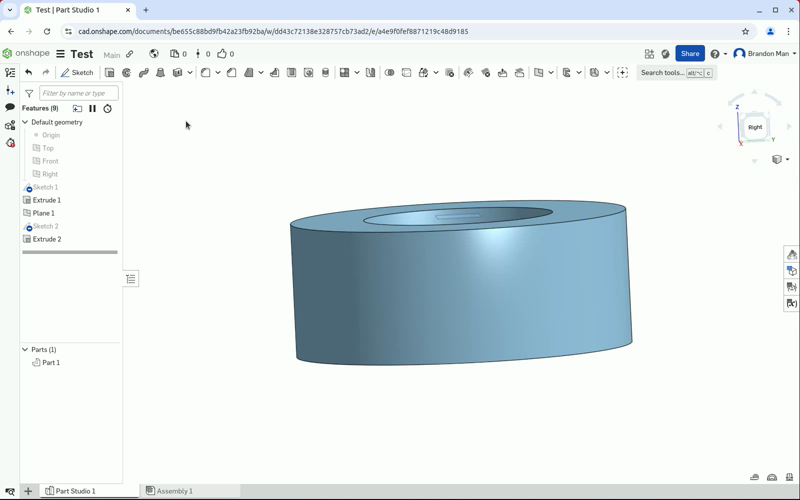
key(right, 3)
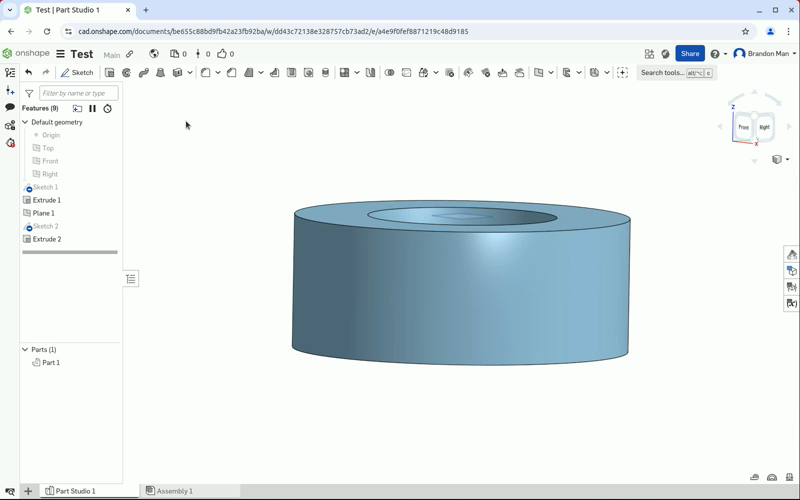
key(down, 3)
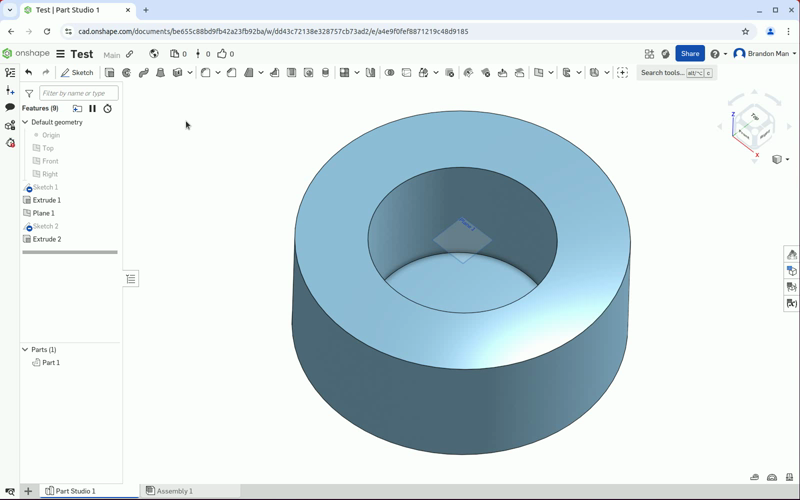
mouse_move(73, 189)
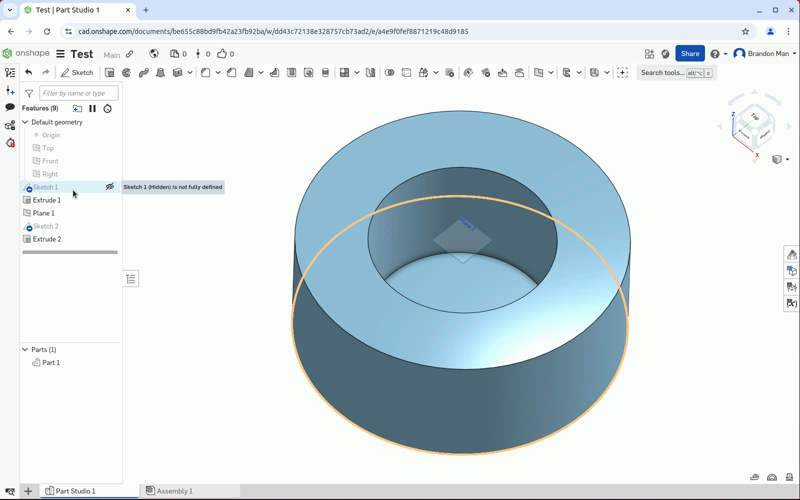
click(73, 189)